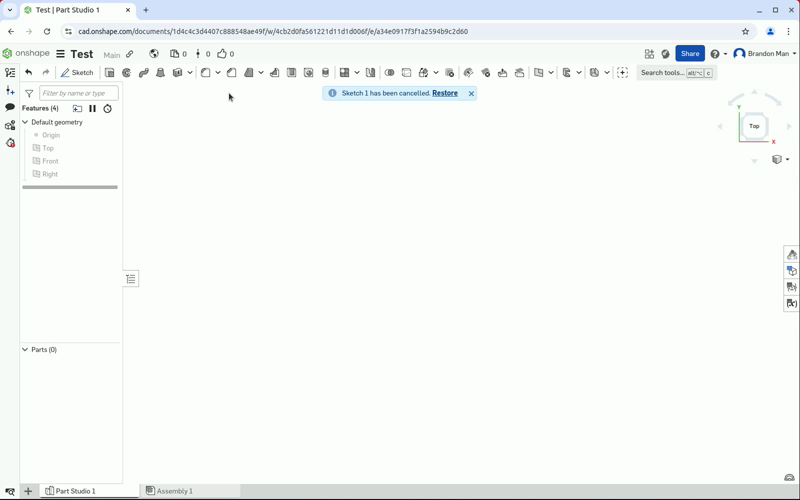
key(shift+h)
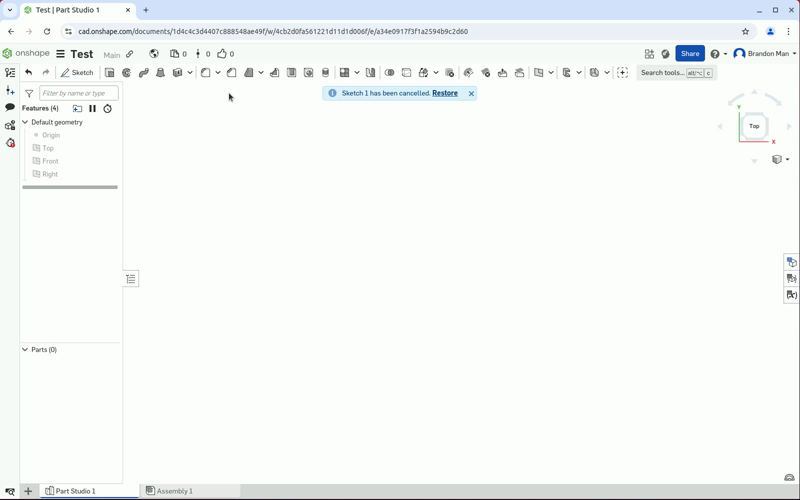
key(shift+s)
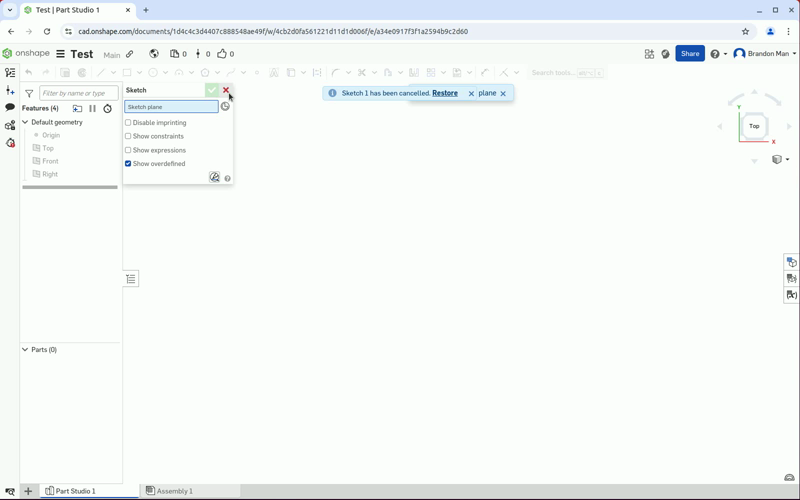
mouse_move(73, 150)
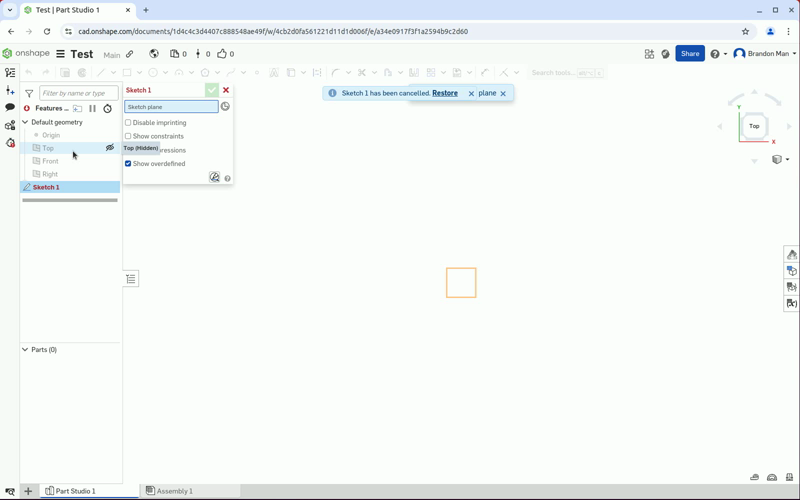
click(73, 150)
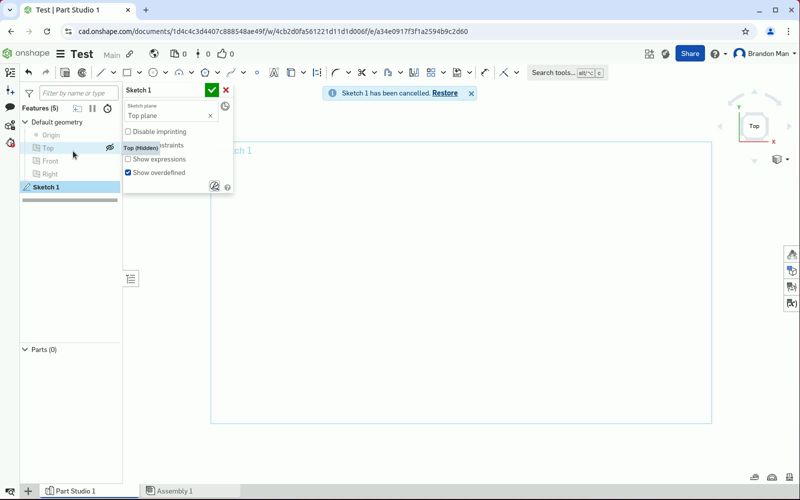
mouse_move(73, 352)
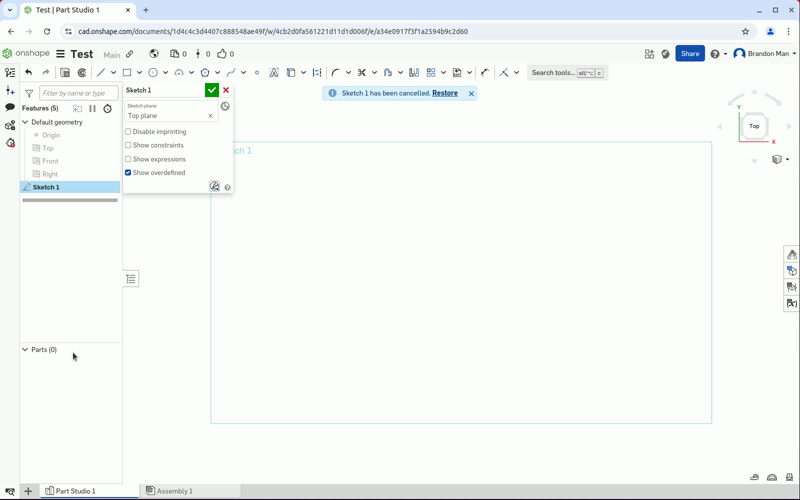
key(y)
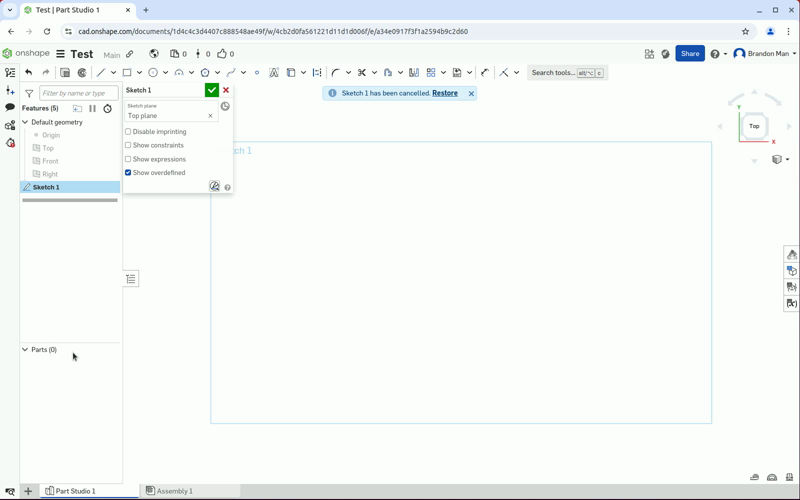
key(c)
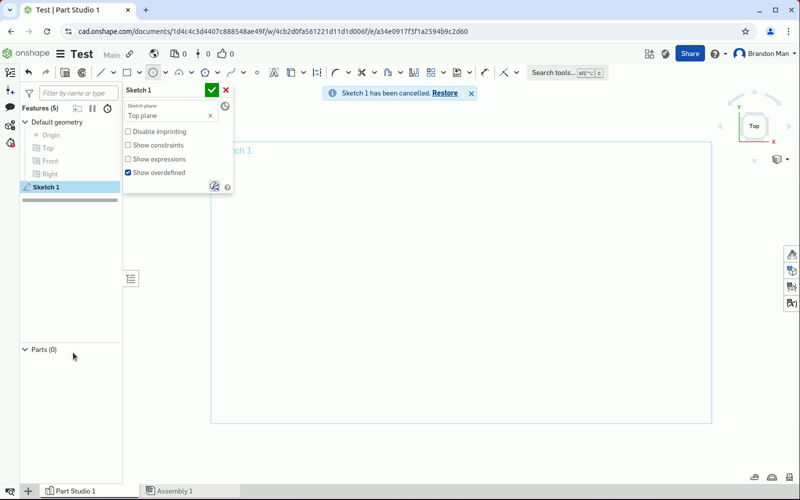
key_down(shift)
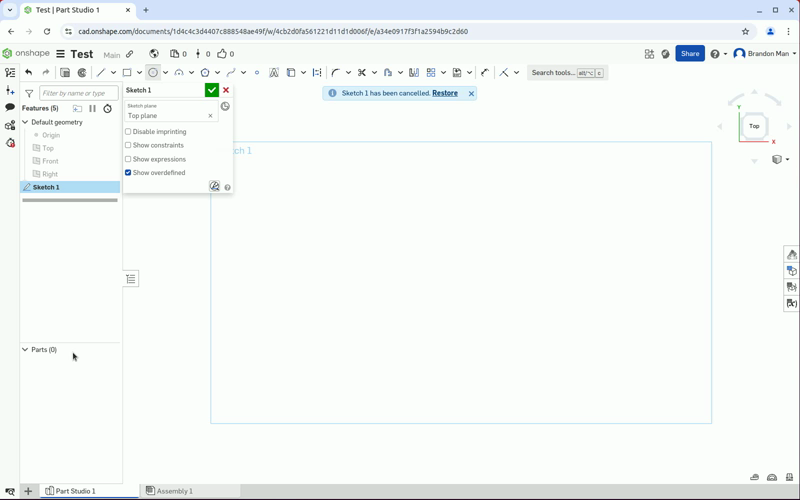
mouse_move(460, 282)
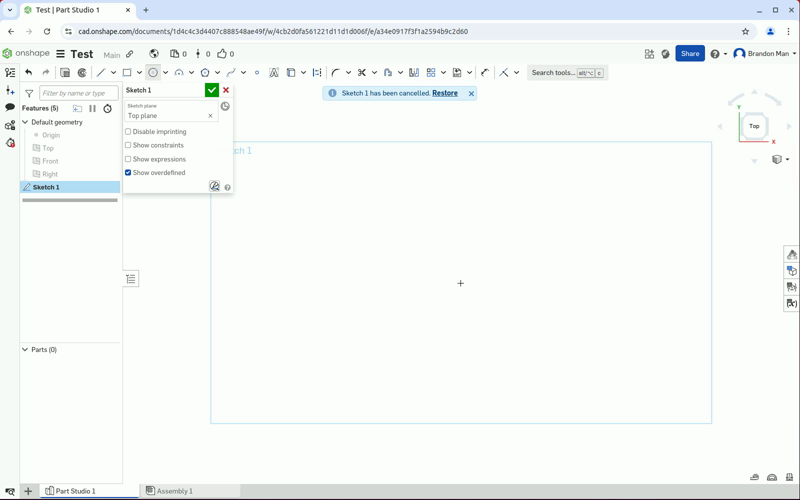
click(460, 282)
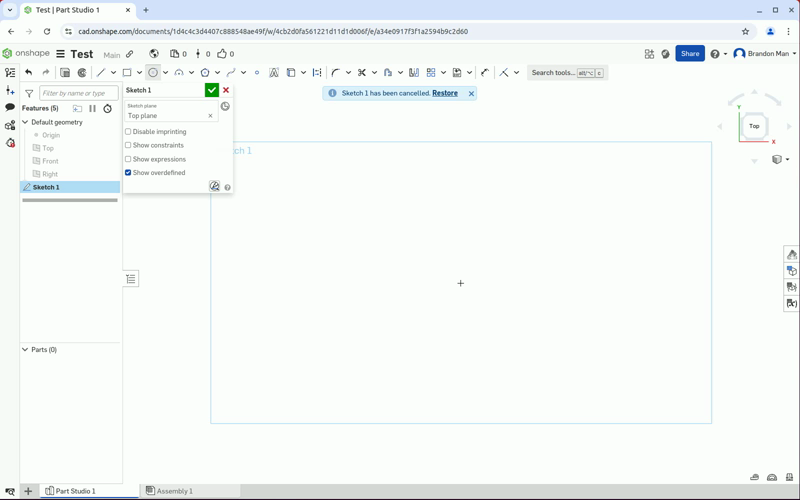
key_up(shift)
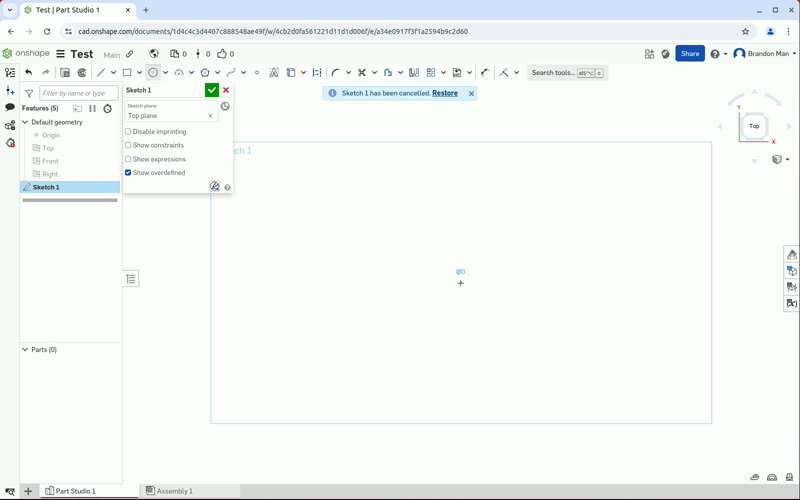
mouse_move(564, 282)
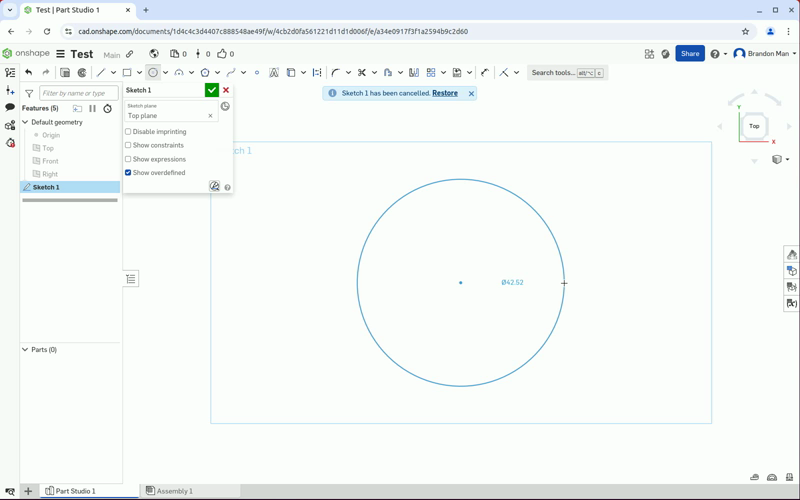
click(564, 282)
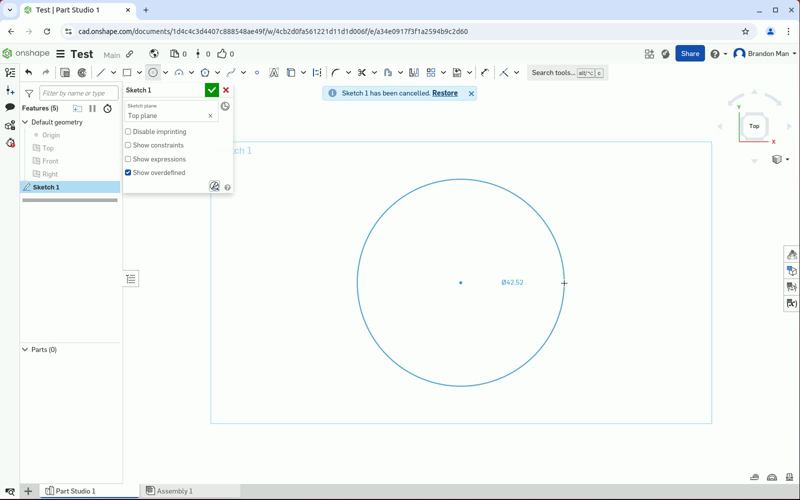
key(esc)
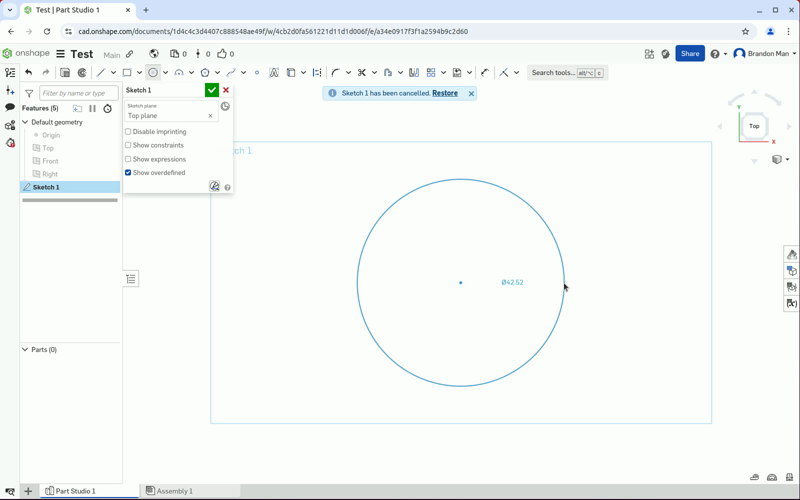
key(c)
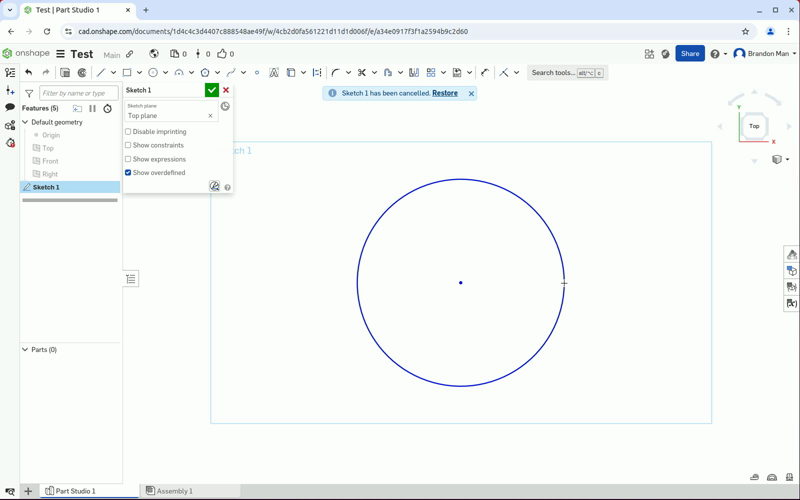
key_down(shift)
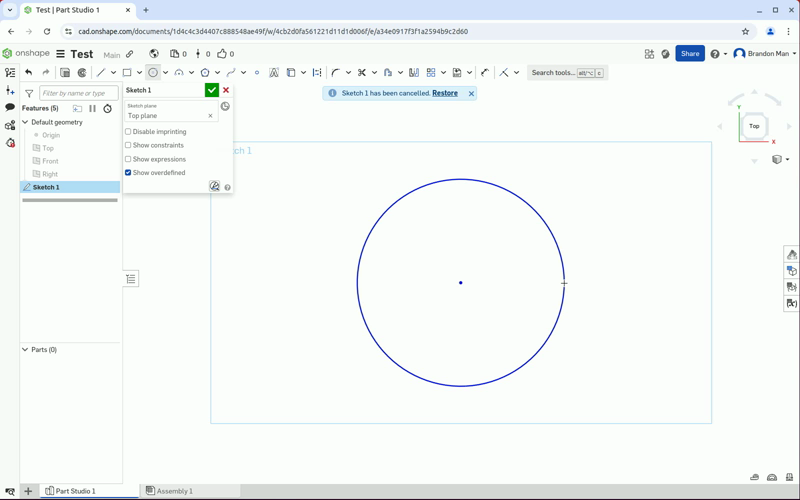
mouse_move(460, 282)
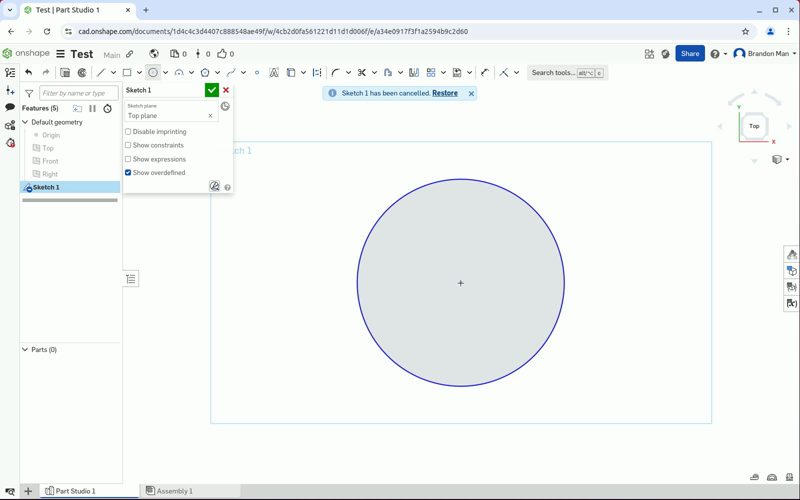
click(460, 282)
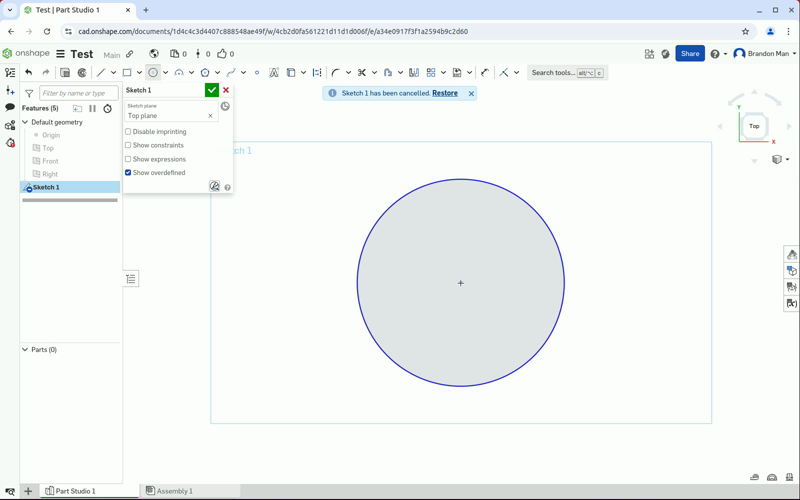
key_up(shift)
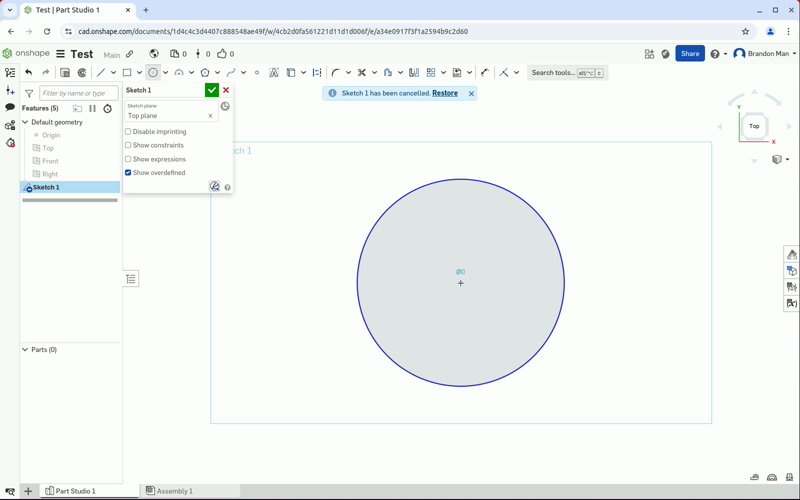
mouse_move(555, 282)
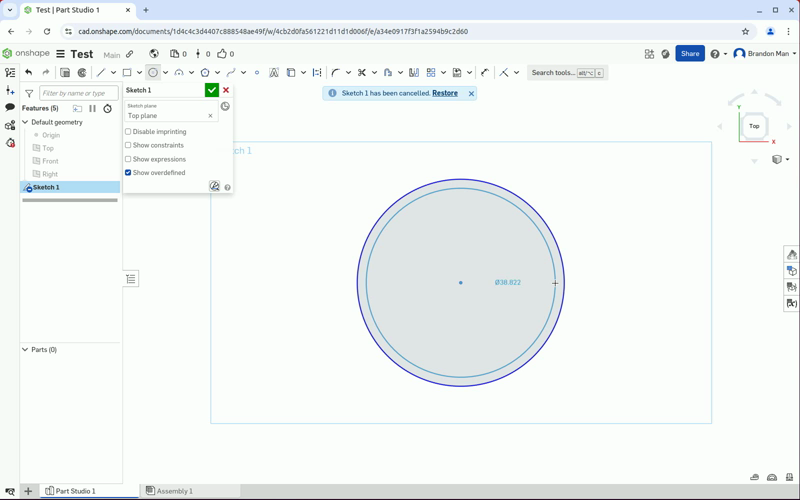
click(555, 282)
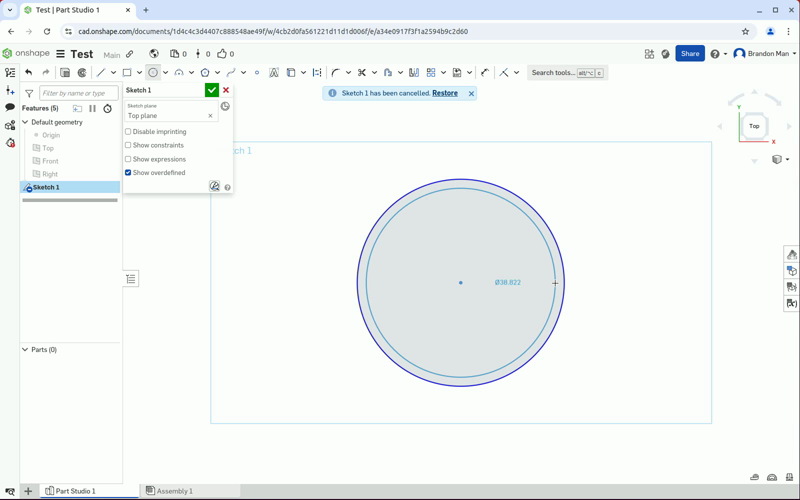
key(esc)
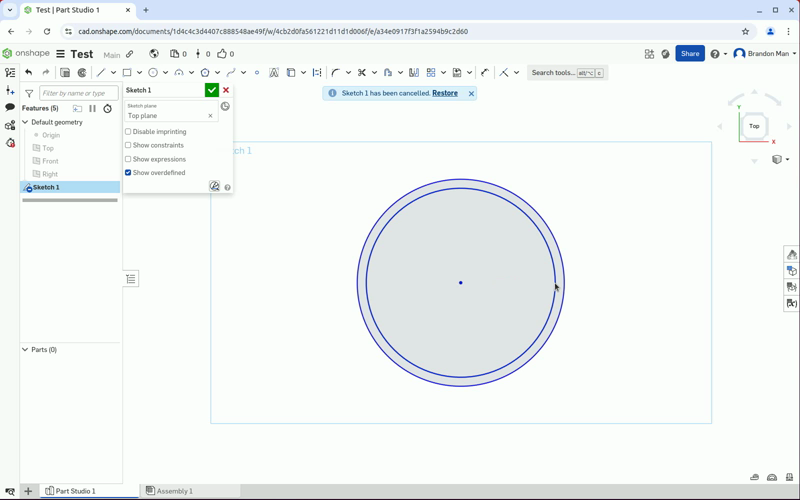
mouse_move(406, 366)
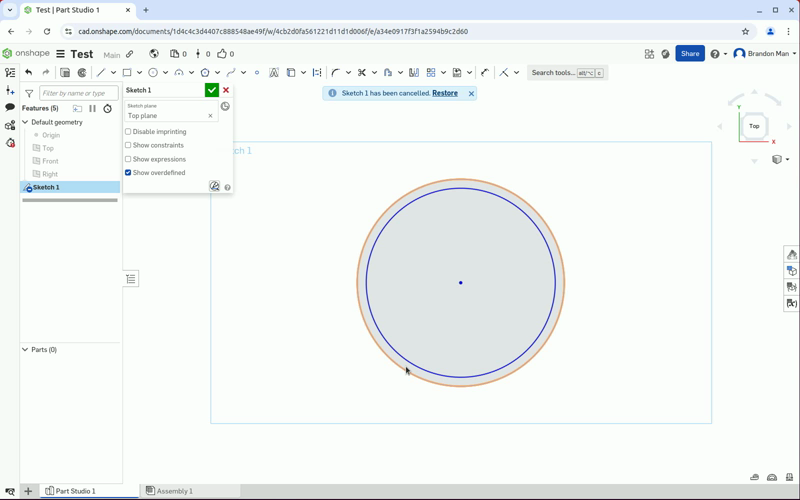
click(406, 366)
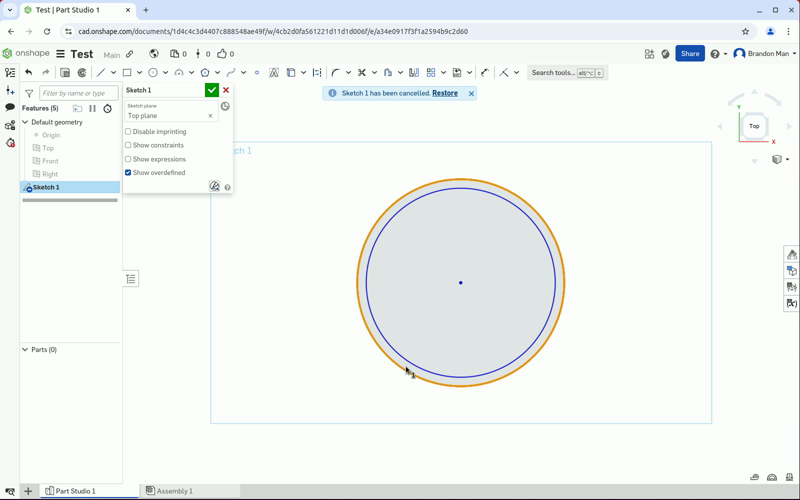
mouse_move(73, 352)
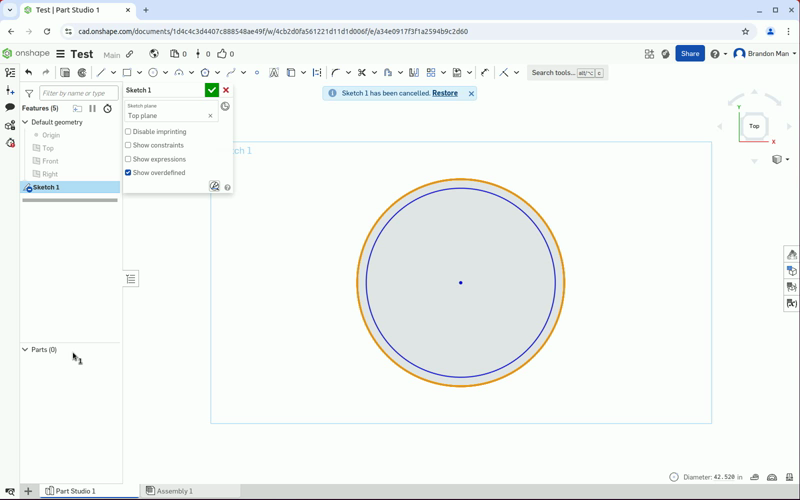
key(shift+y)
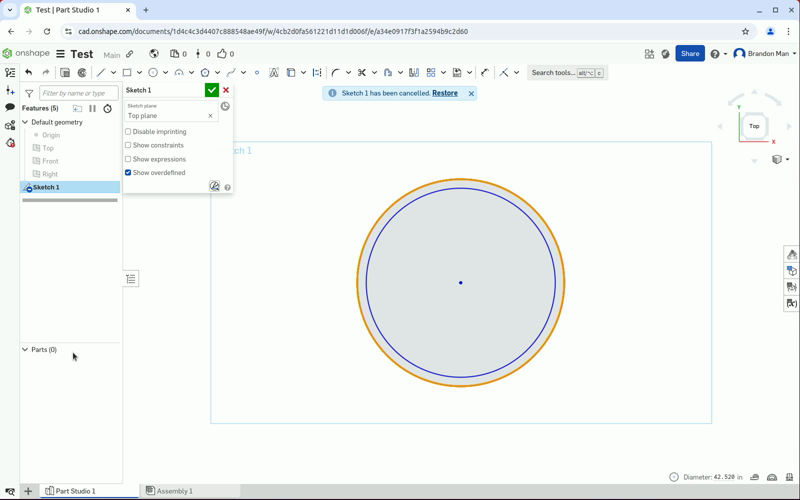
key(shift+e)
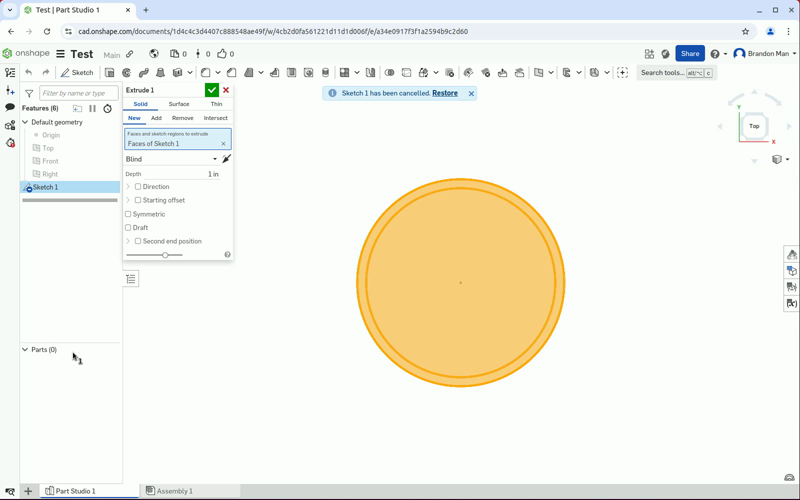
mouse_move(143, 106)
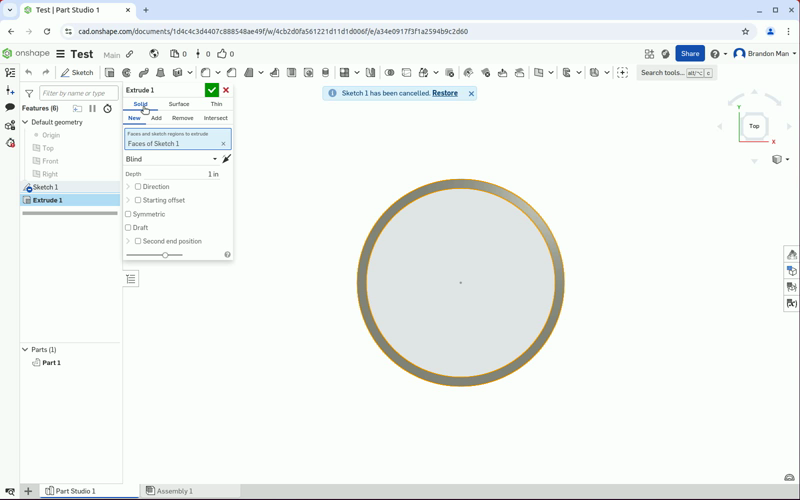
click(143, 106)
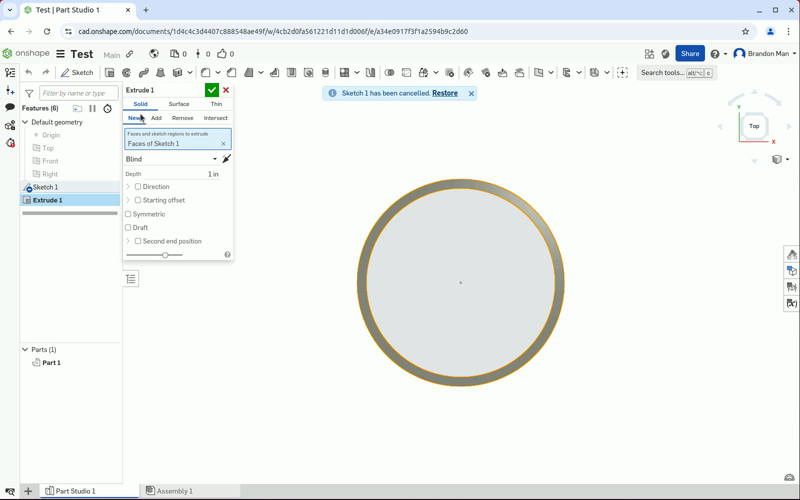
mouse_move(137, 120)
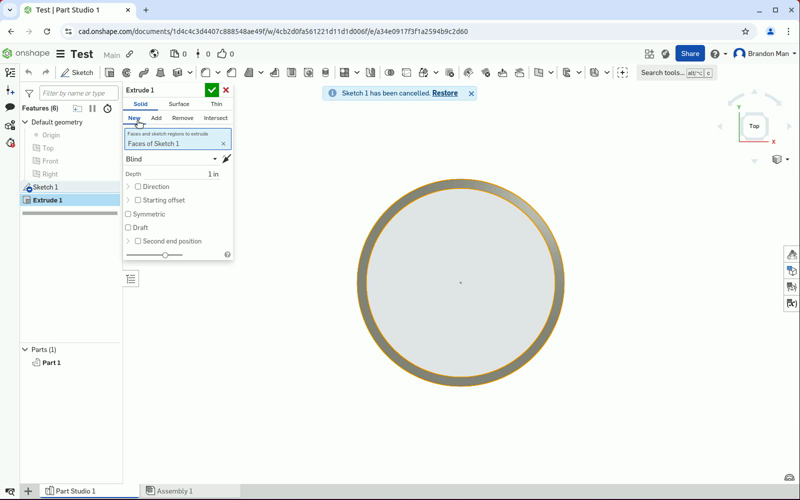
click(137, 120)
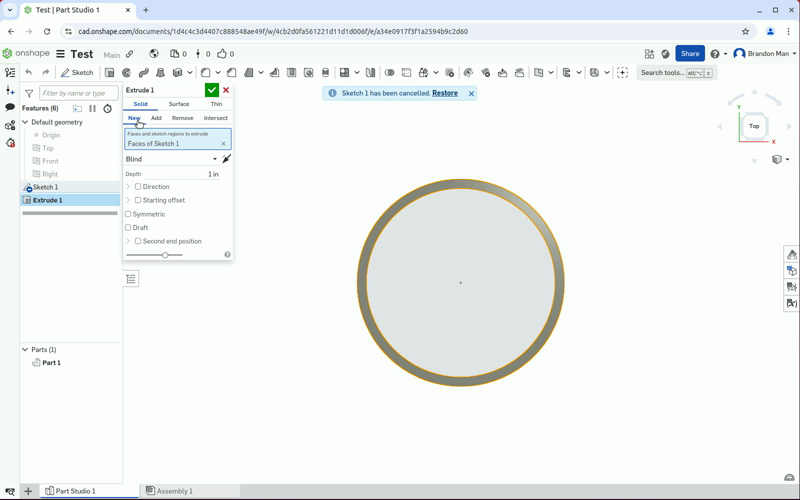
key(tab, 4)
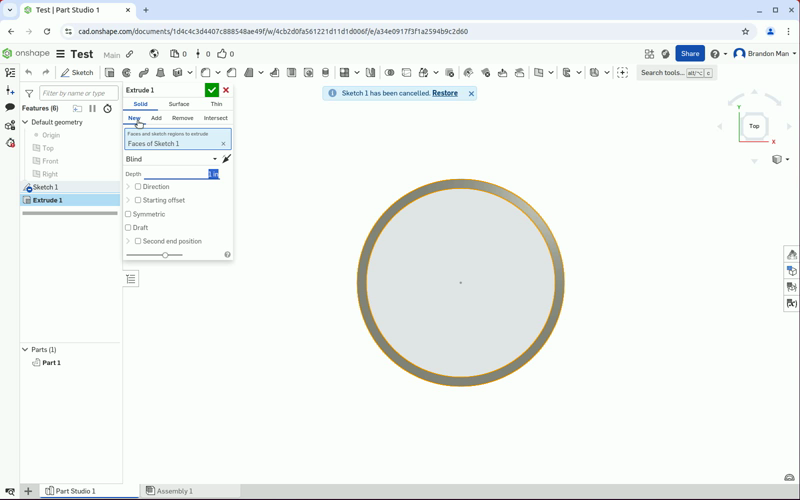
text(23.108)
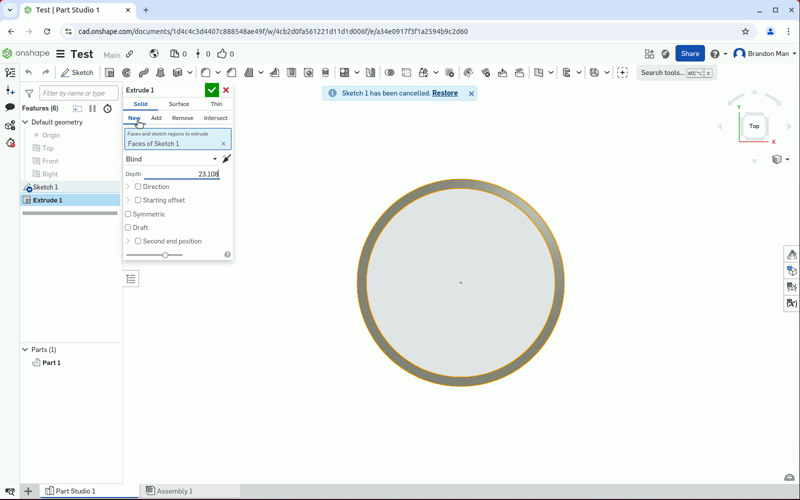
key(enter)
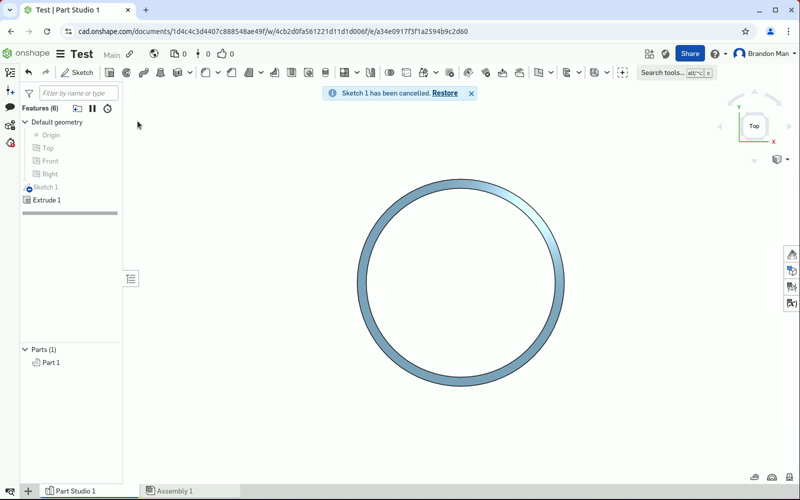
key(shift+h)
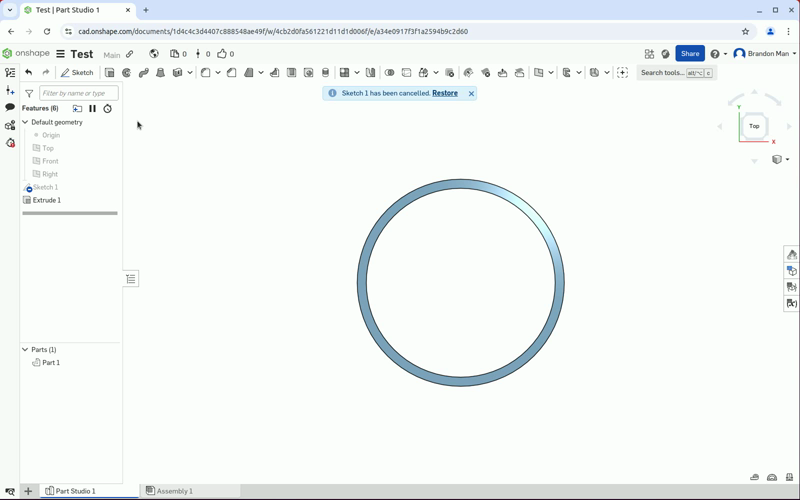
key(shift+h)
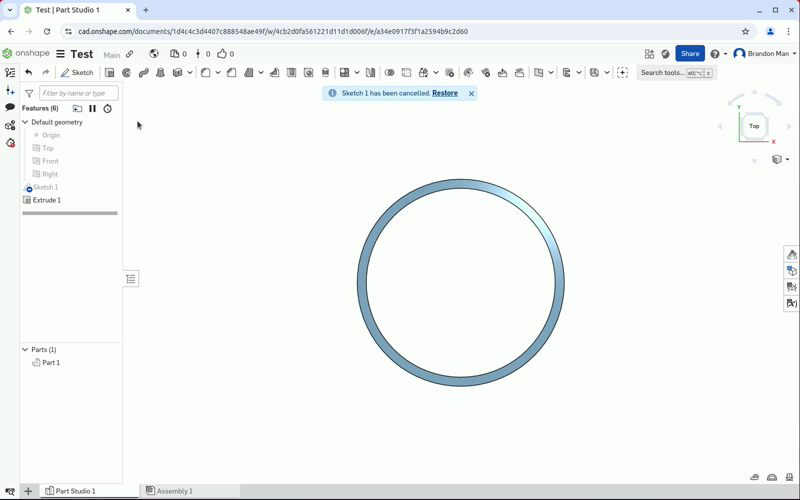
mouse_move(73, 189)
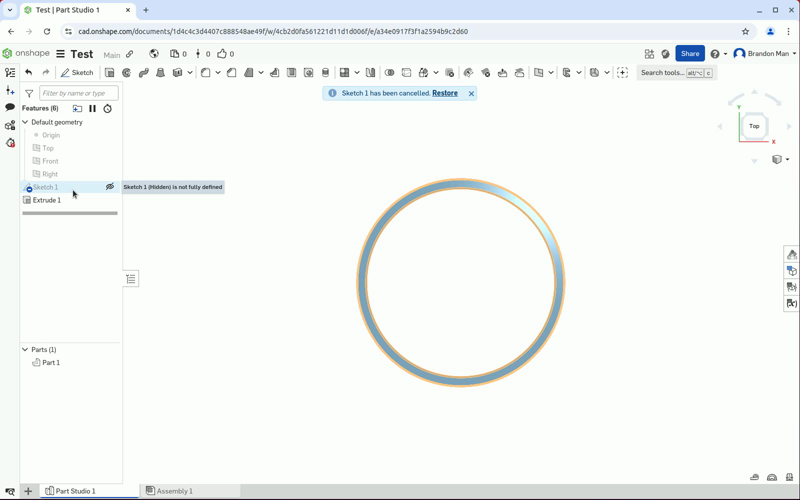
click(73, 189)
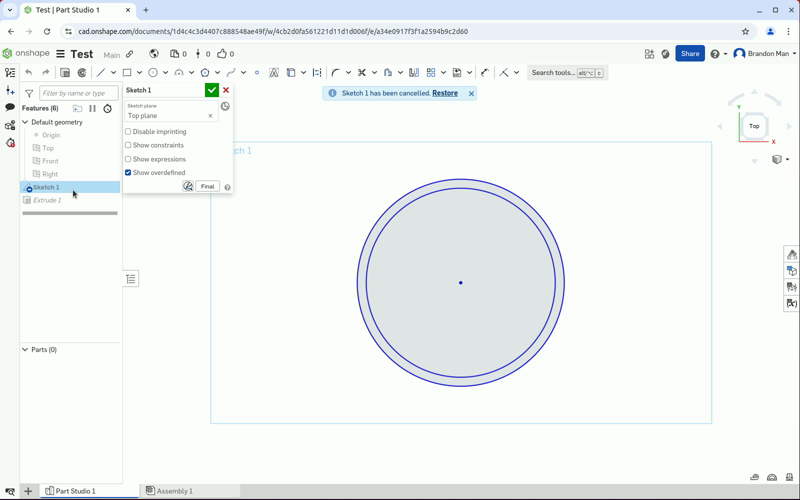
mouse_move(229, 92)
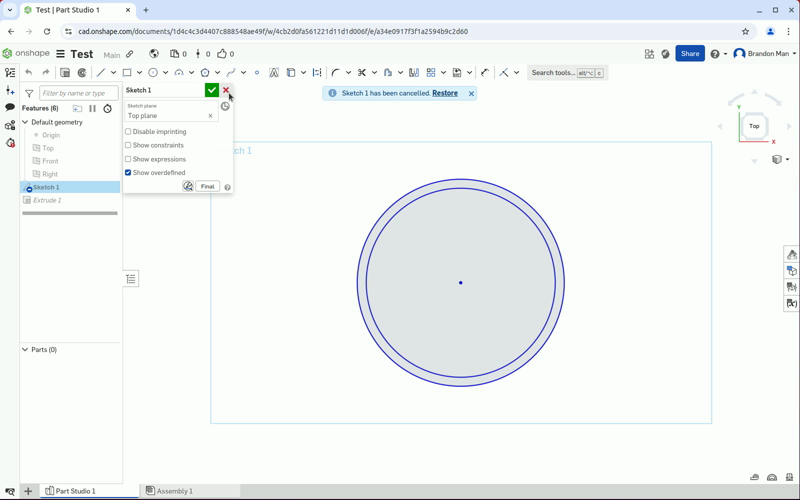
click(229, 92)
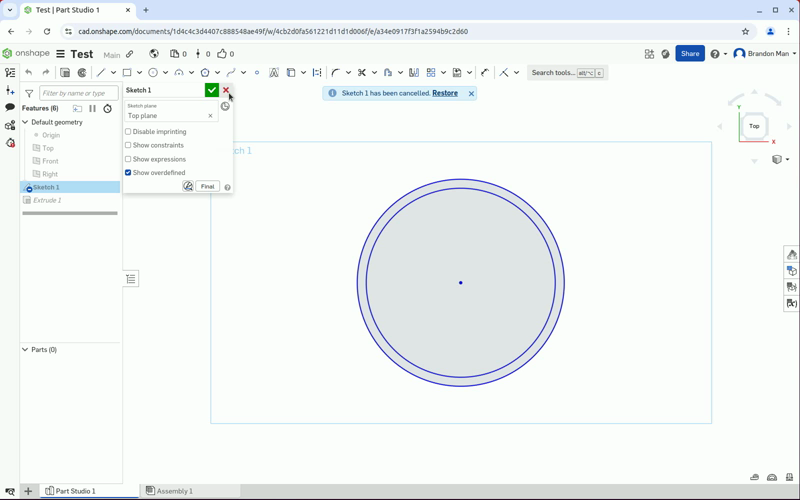
key(shift+s)
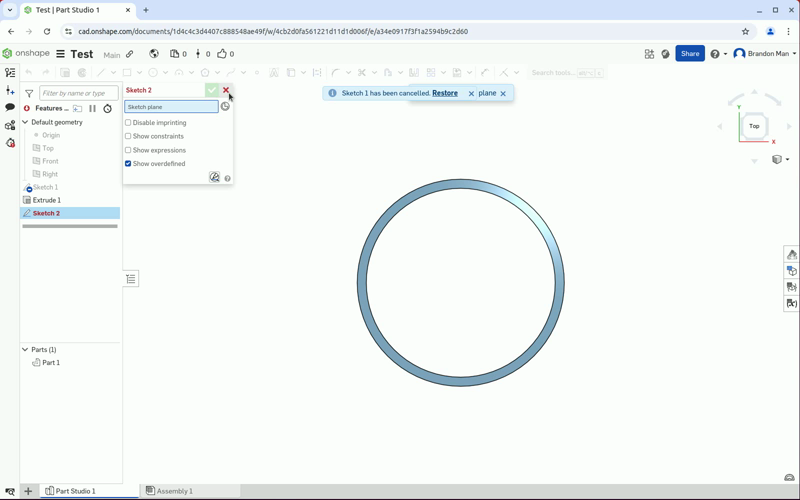
mouse_move(73, 150)
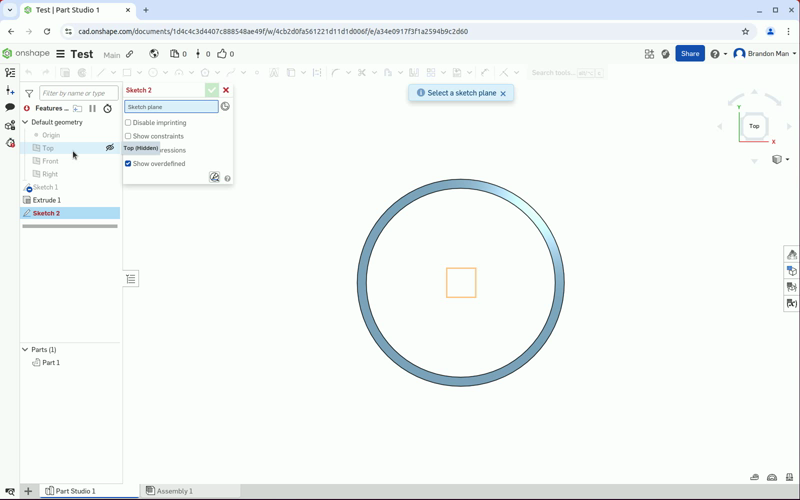
click(73, 150)
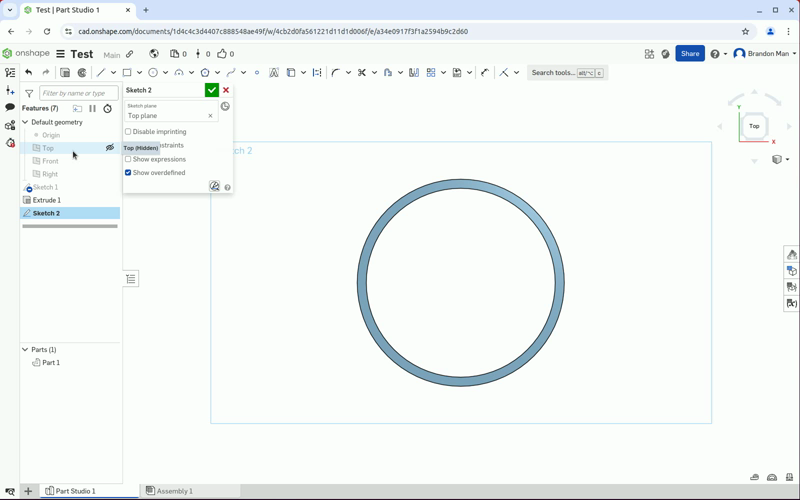
mouse_move(73, 352)
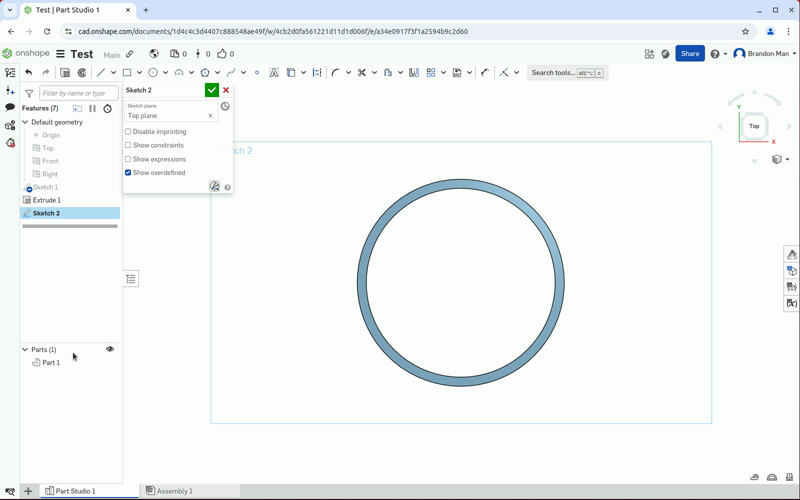
key(y)
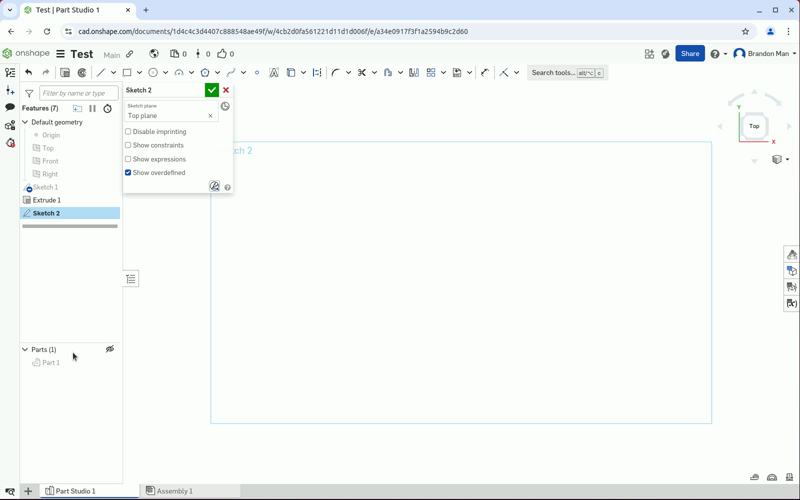
key(c)
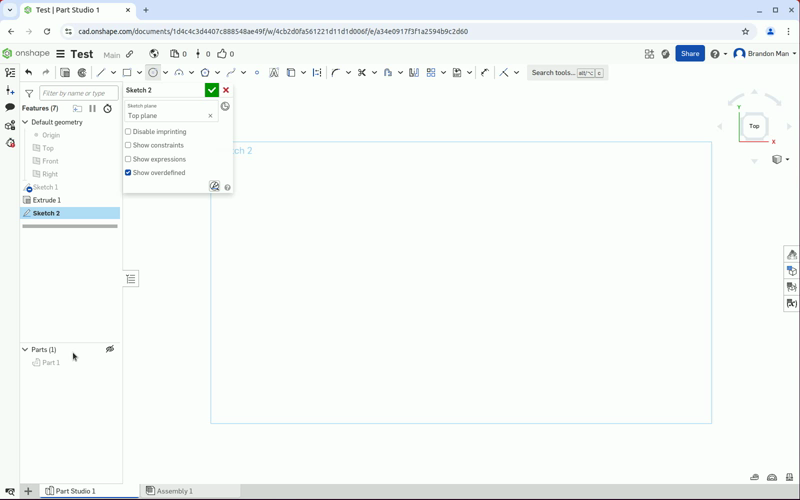
key_down(shift)
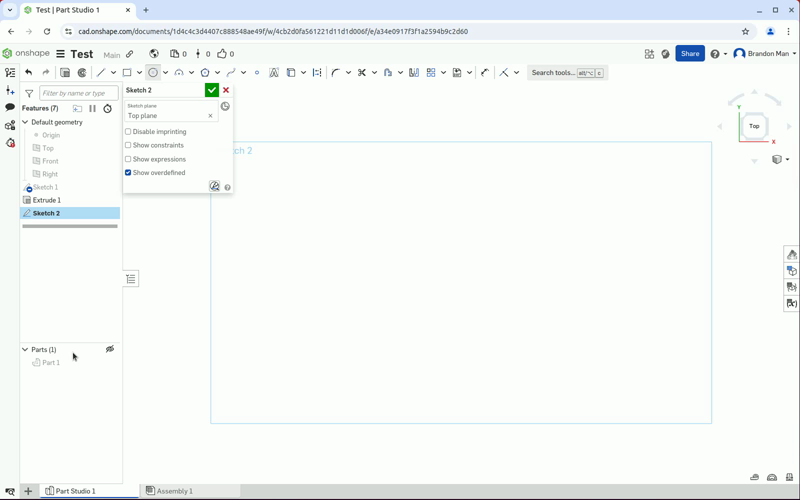
mouse_move(461, 282)
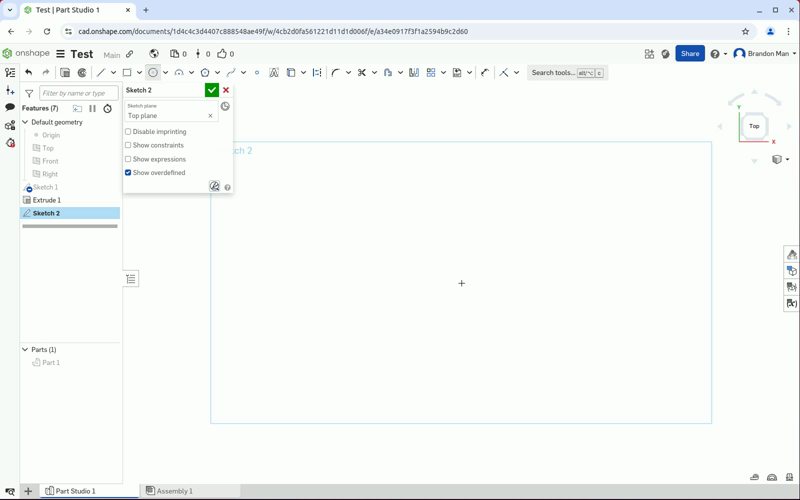
click(461, 282)
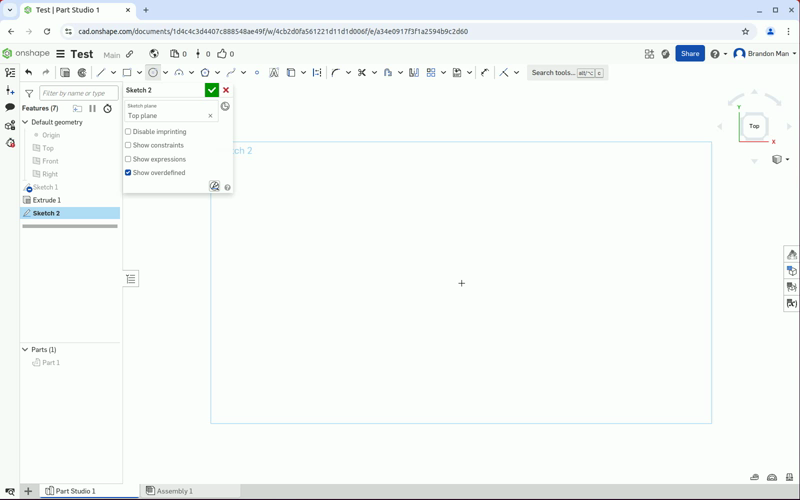
key_up(shift)
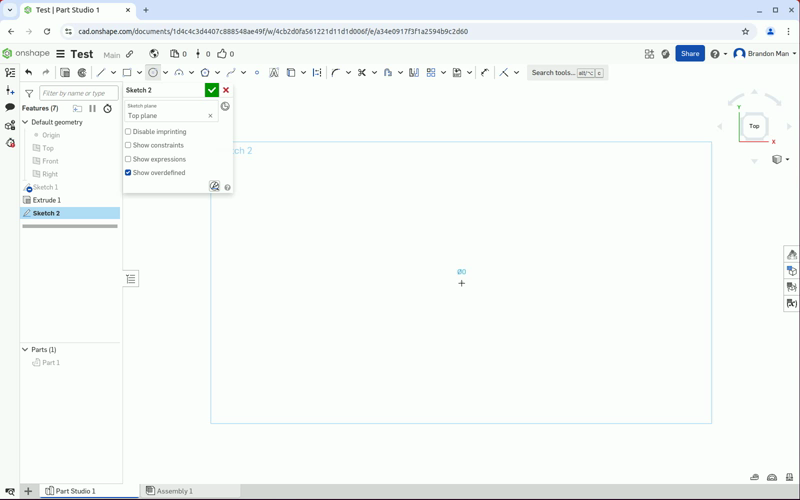
mouse_move(558, 282)
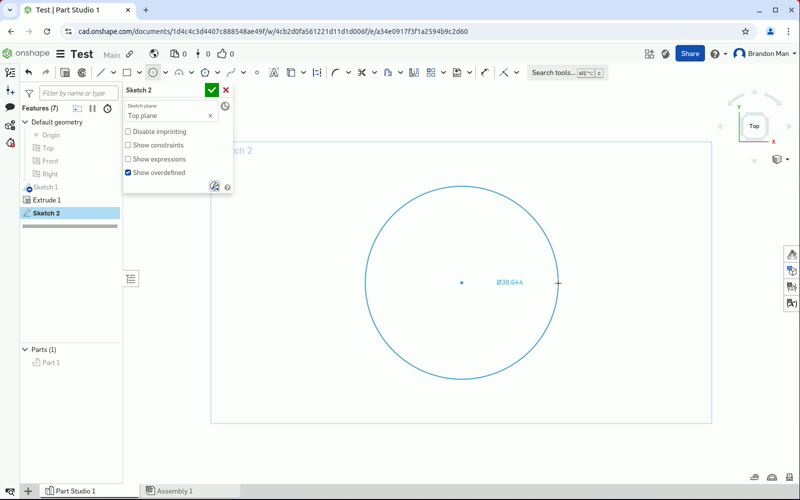
click(558, 282)
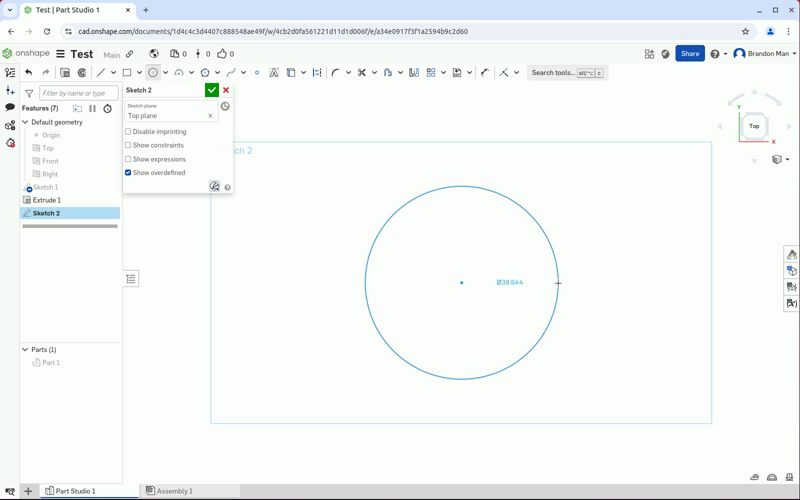
key(esc)
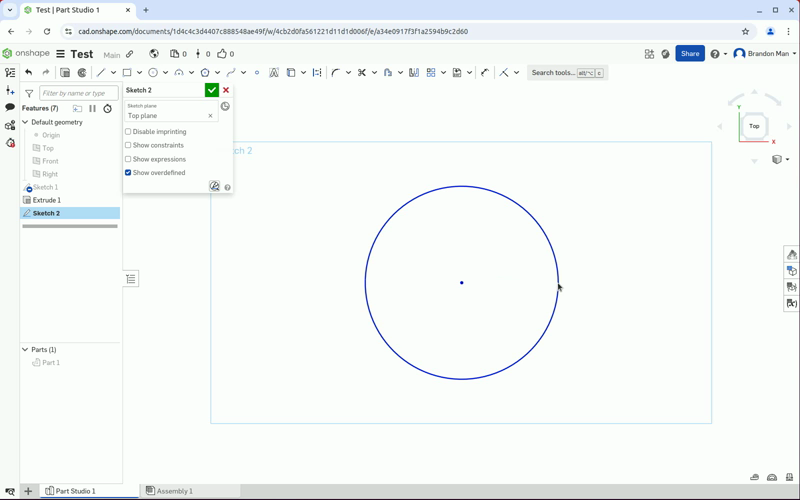
mouse_move(409, 289)
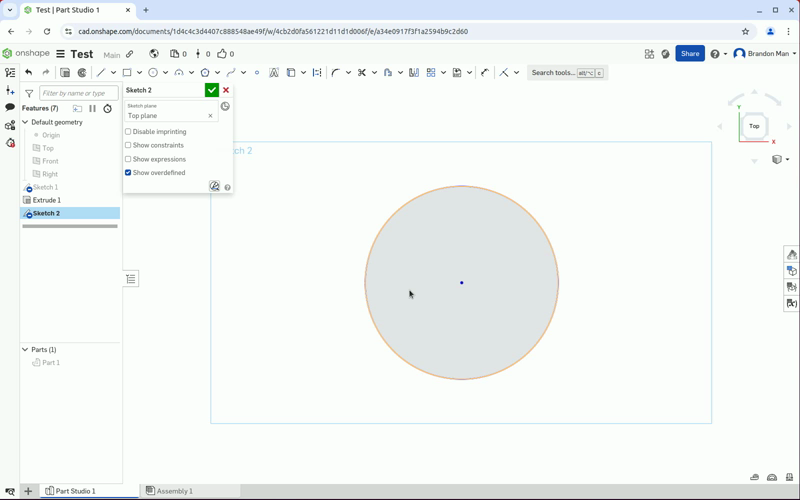
click(409, 289)
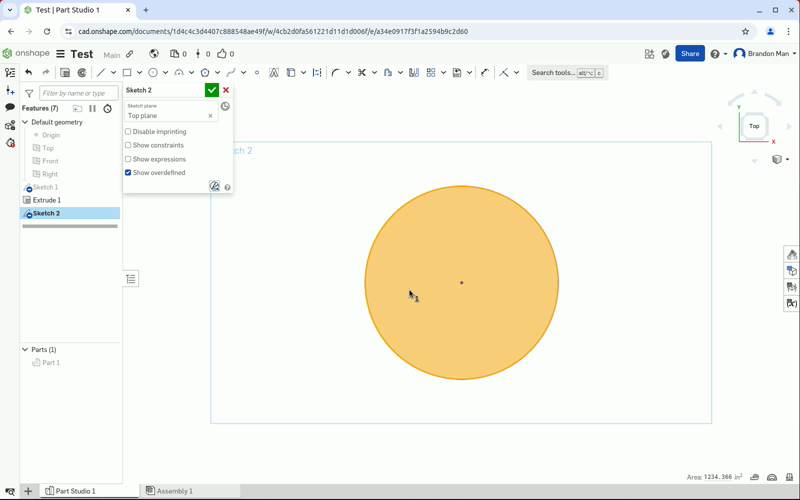
mouse_move(73, 352)
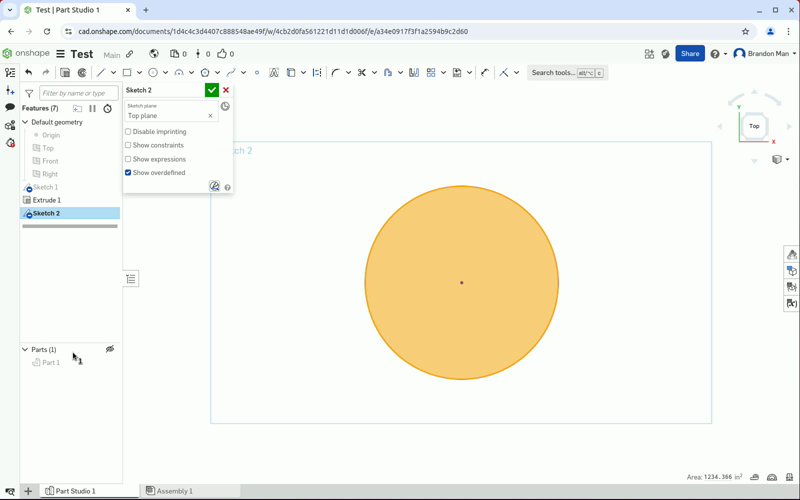
key(shift+y)
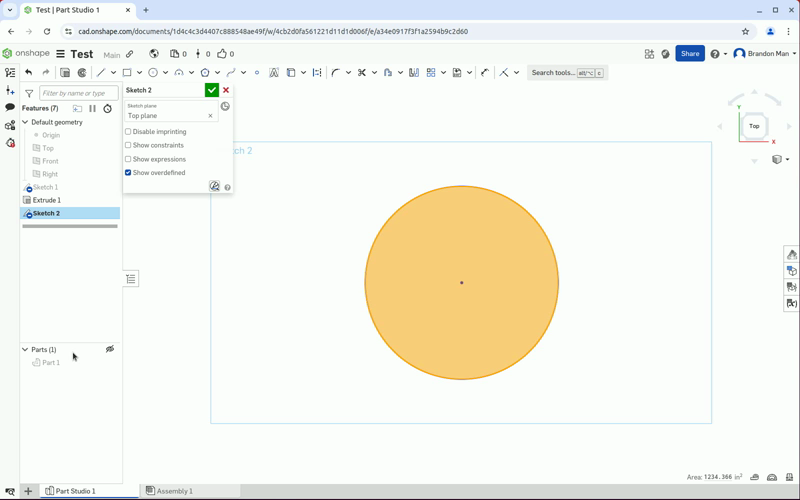
key(shift+e)
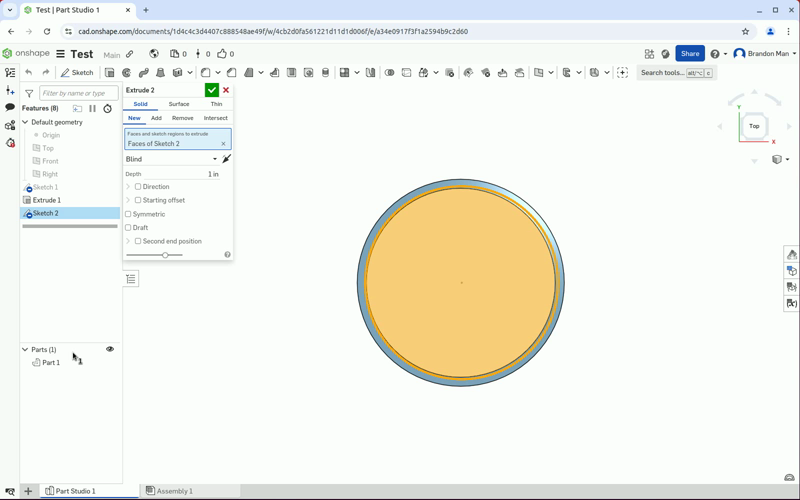
mouse_move(143, 106)
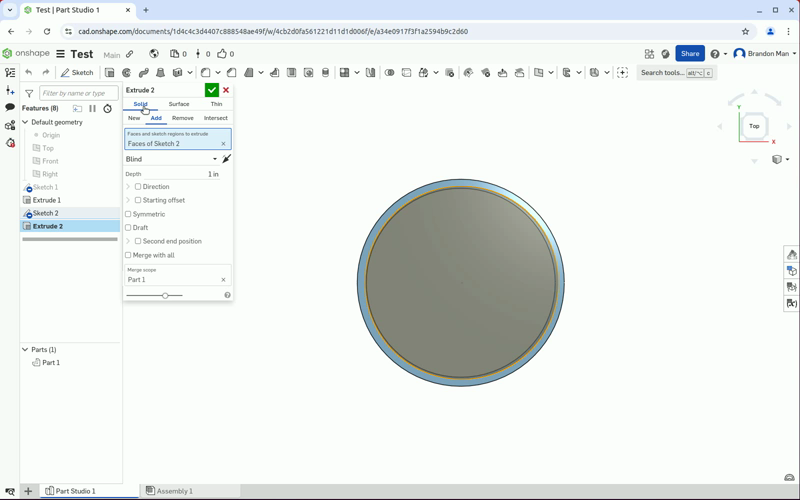
click(143, 106)
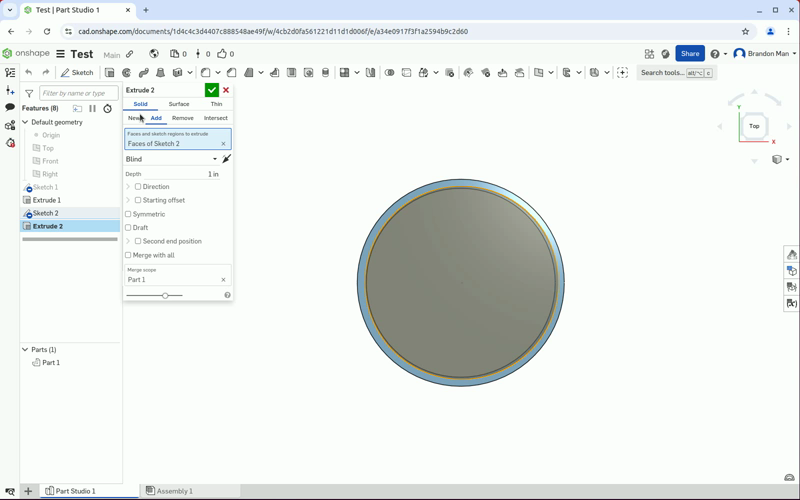
mouse_move(137, 120)
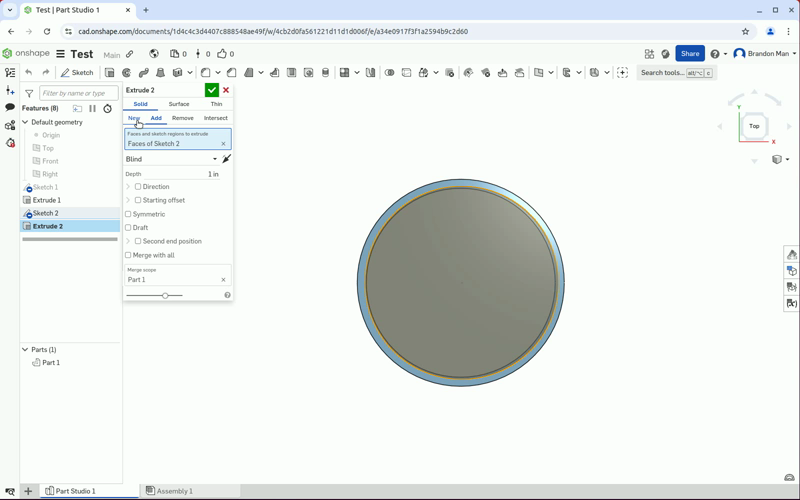
click(137, 120)
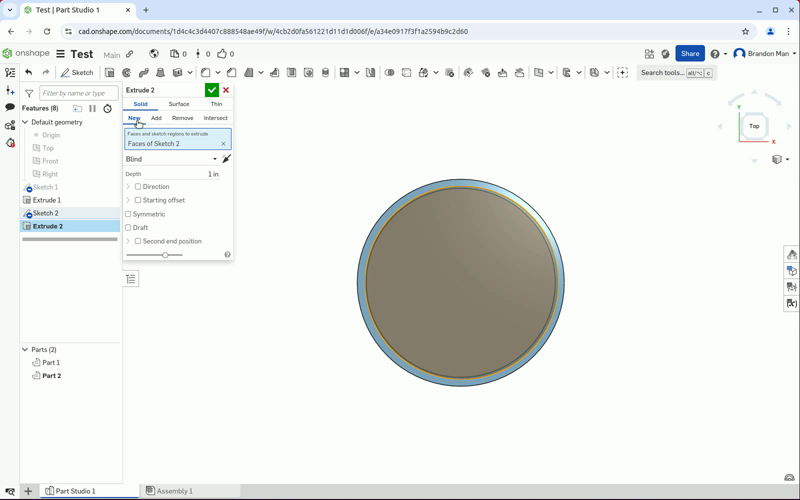
key(tab, 4)
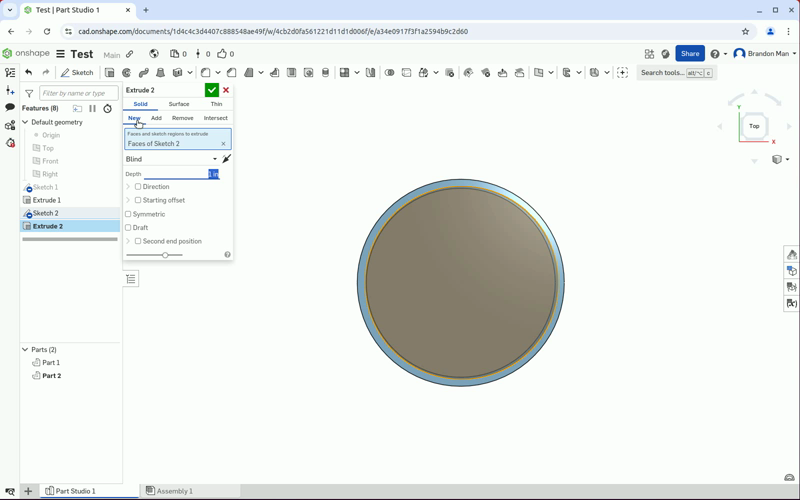
text(23.108)
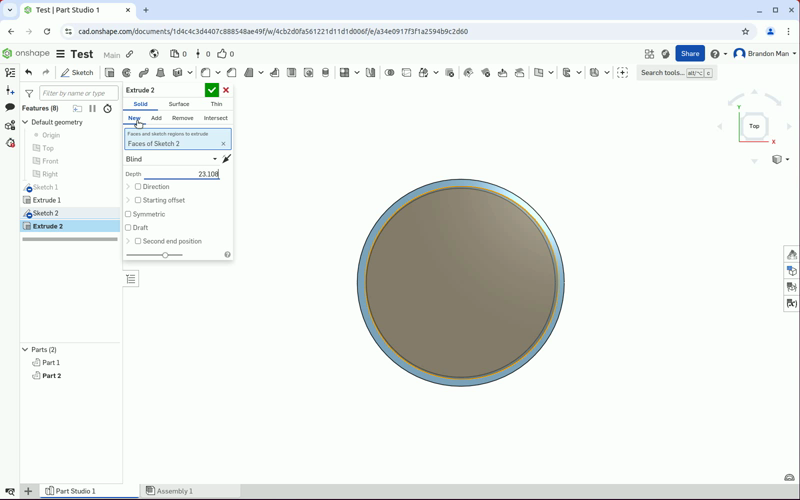
key(enter)
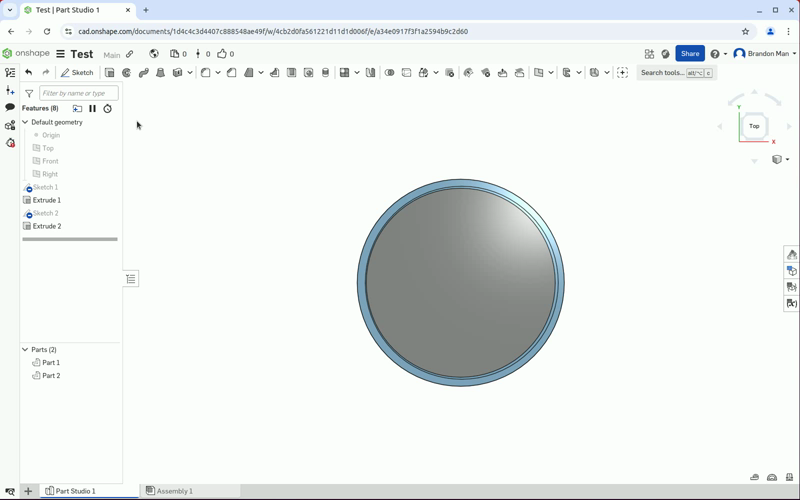
key(shift+h)
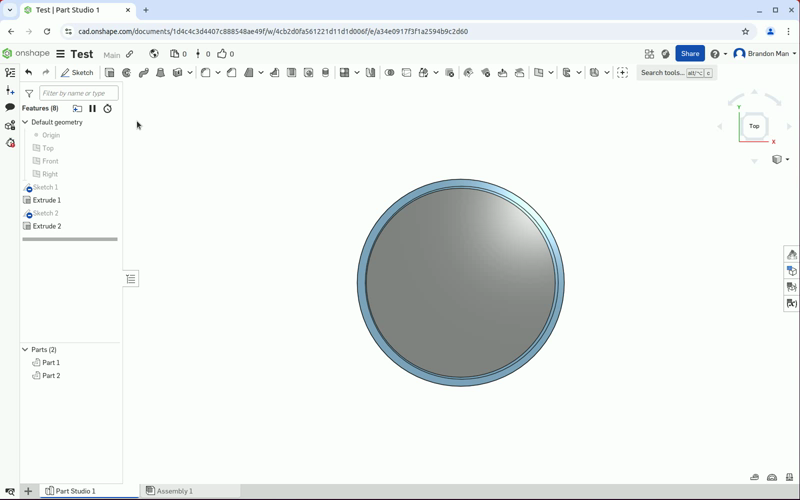
key(shift+h)
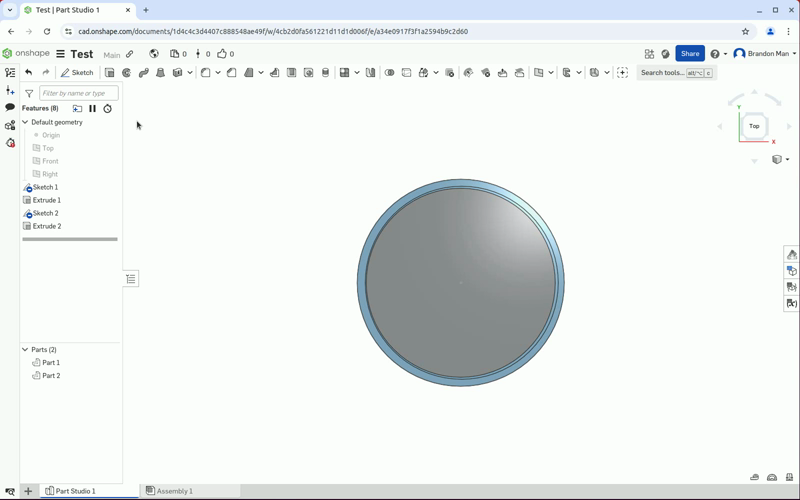
key(shift+7)
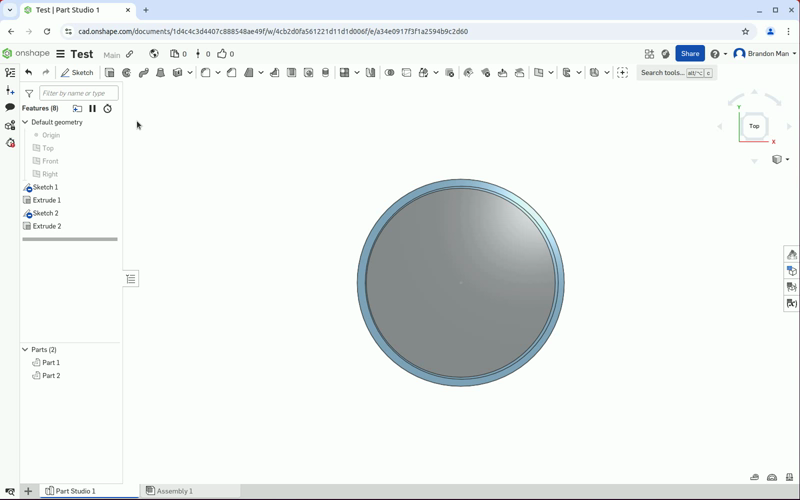
key(up, 3)
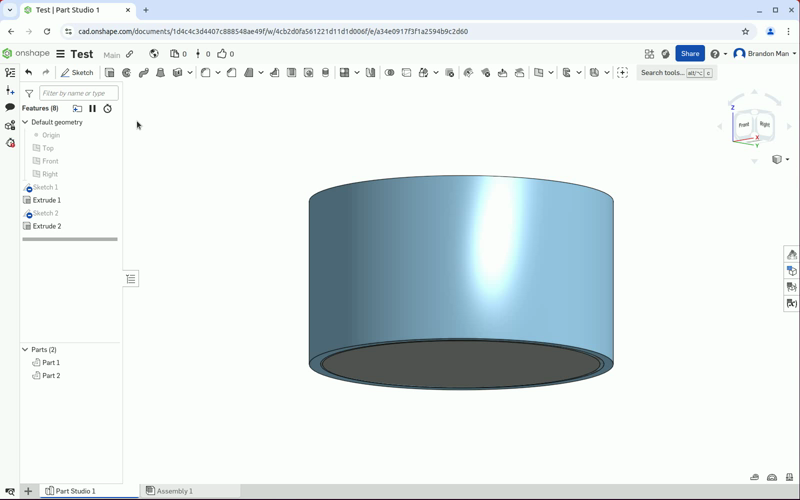
key(left, 3)
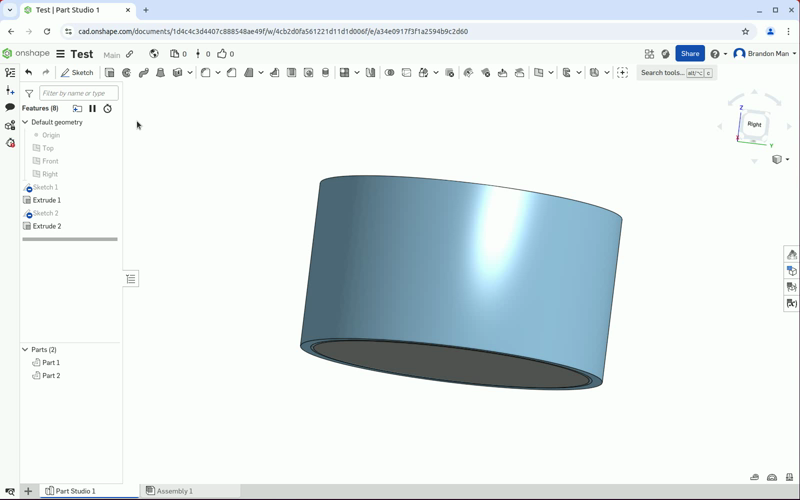
key(right, 3)
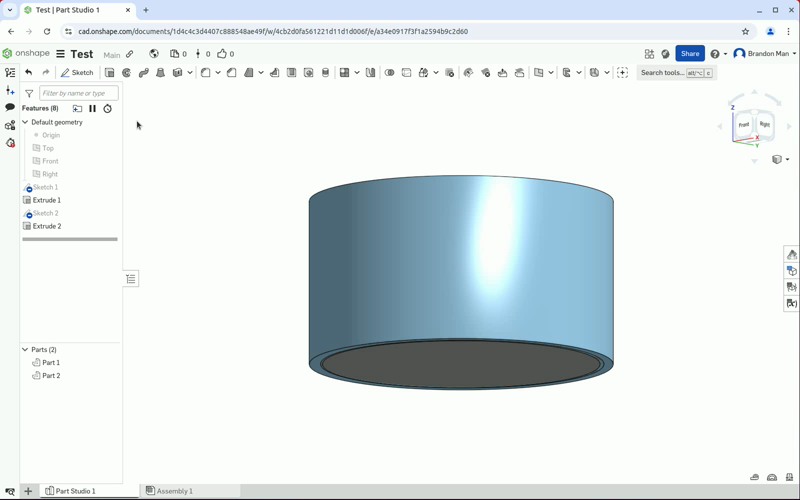
key(down, 3)
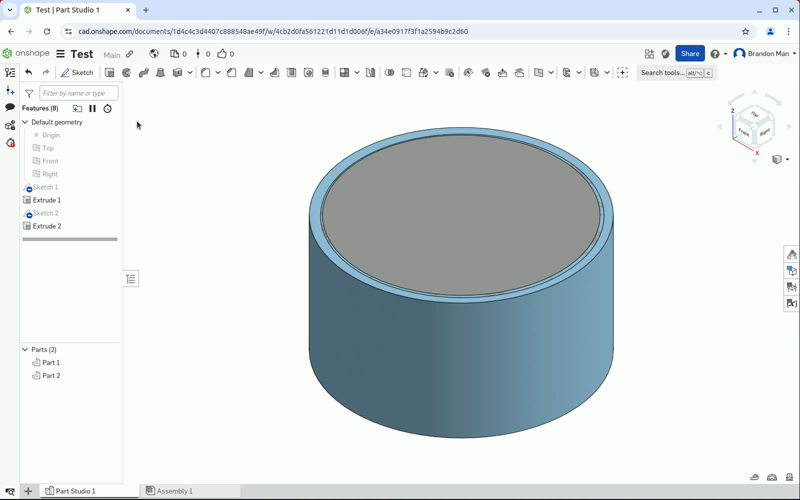
mouse_move(73, 189)
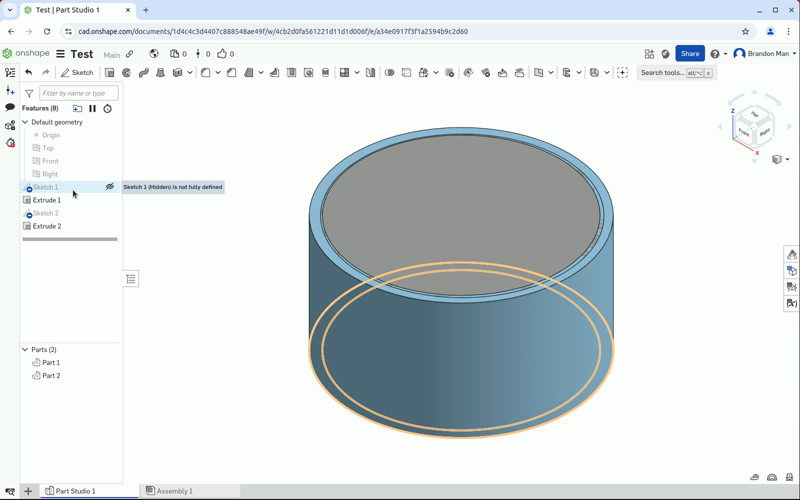
click(73, 189)